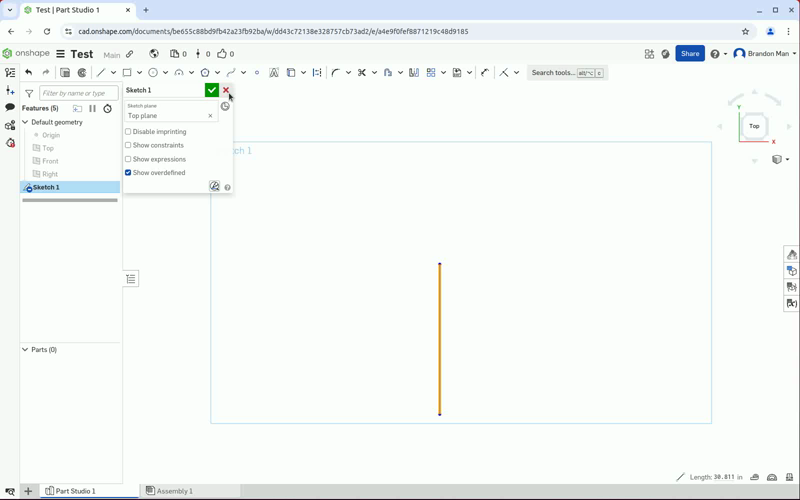
key(shift+h)
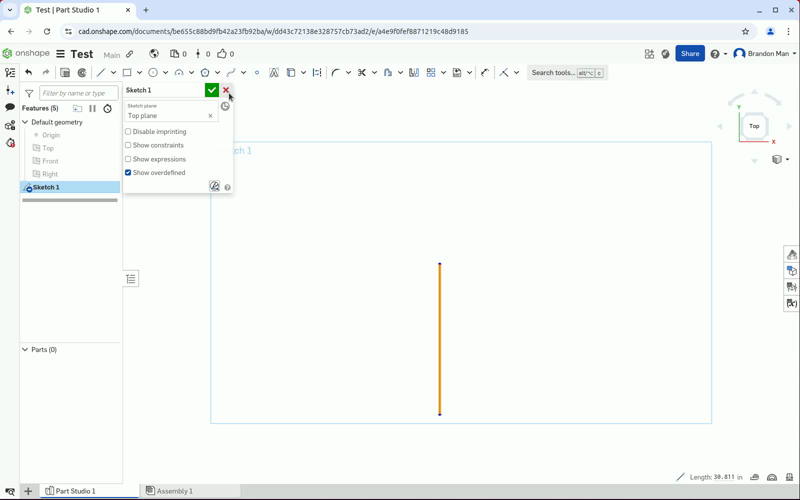
key(shift+s)
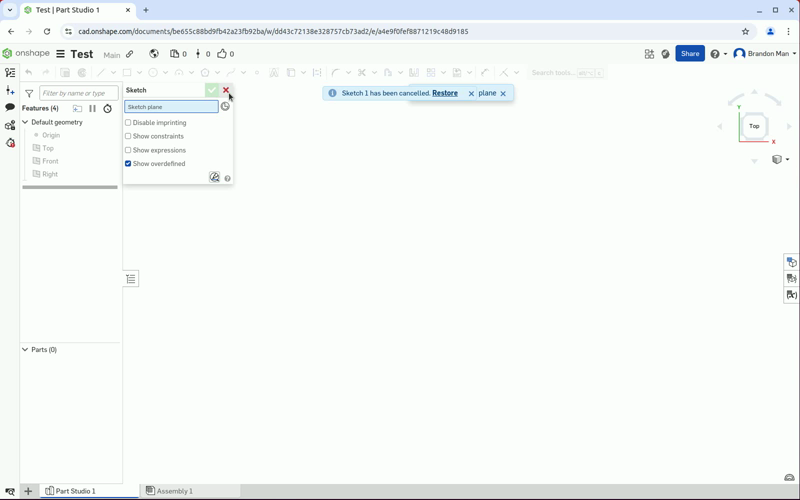
mouse_move(73, 150)
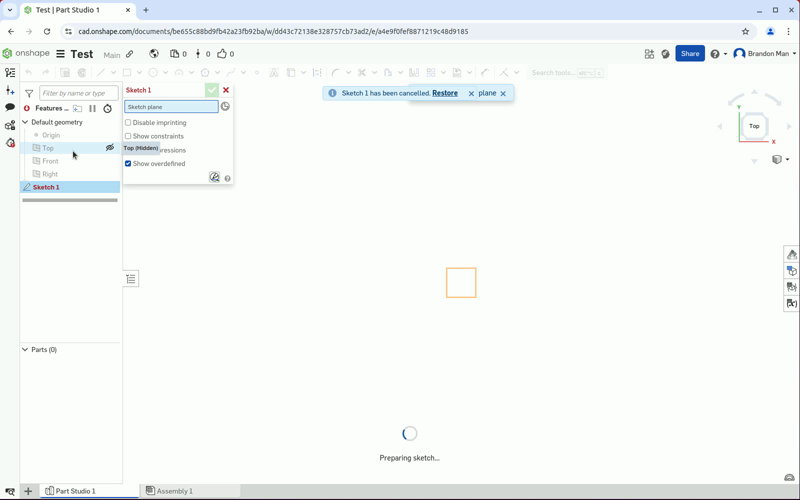
click(73, 150)
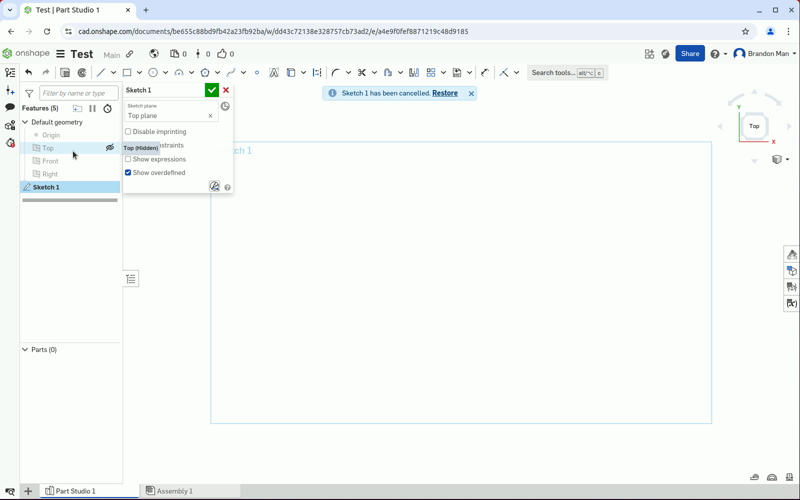
mouse_move(73, 352)
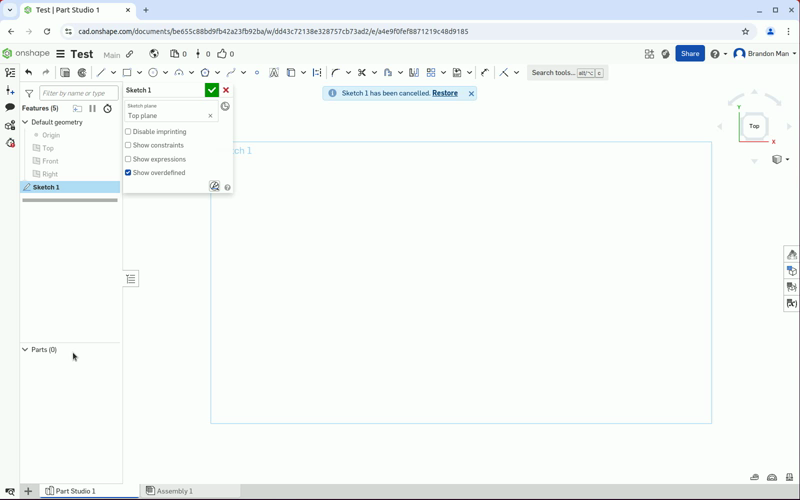
key(y)
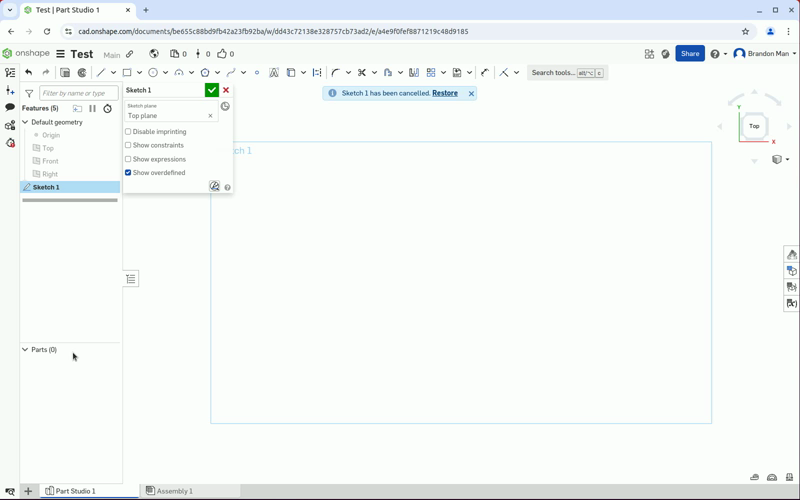
key(c)
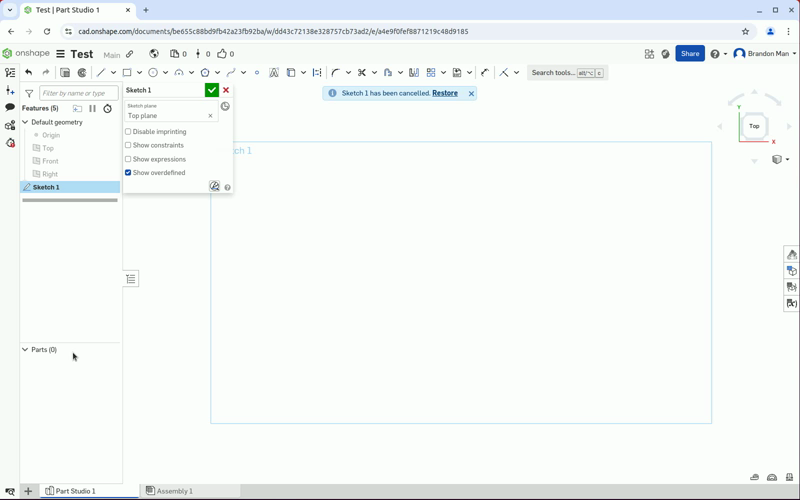
key_down(shift)
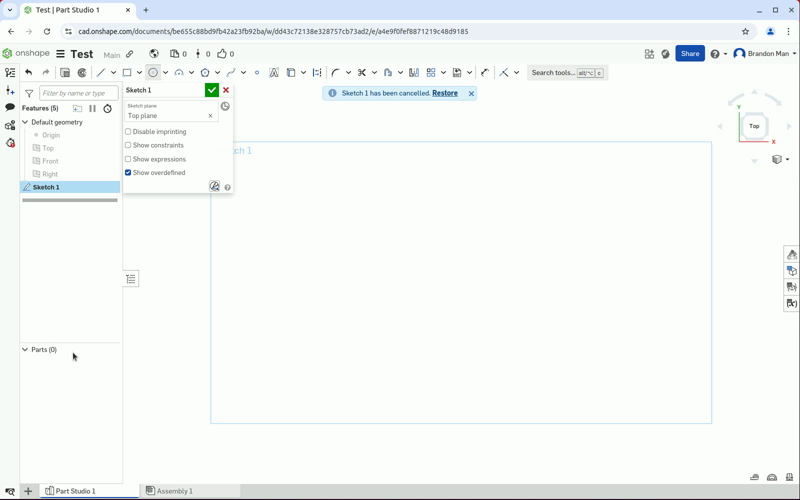
mouse_move(460, 282)
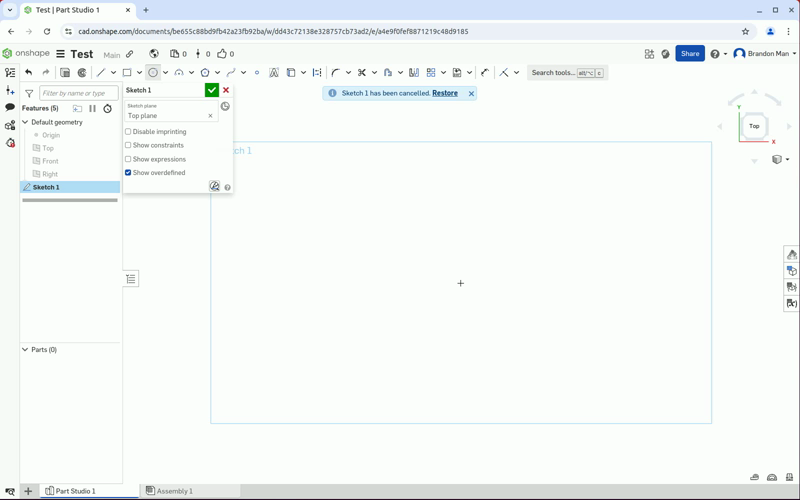
click(460, 282)
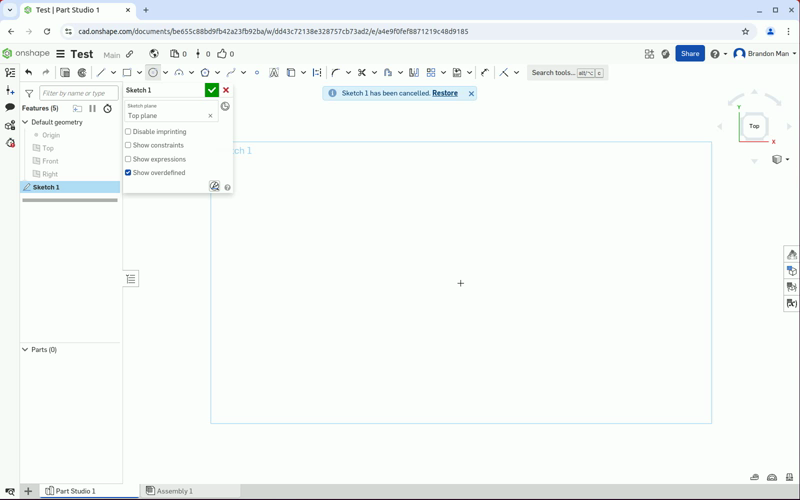
key_up(shift)
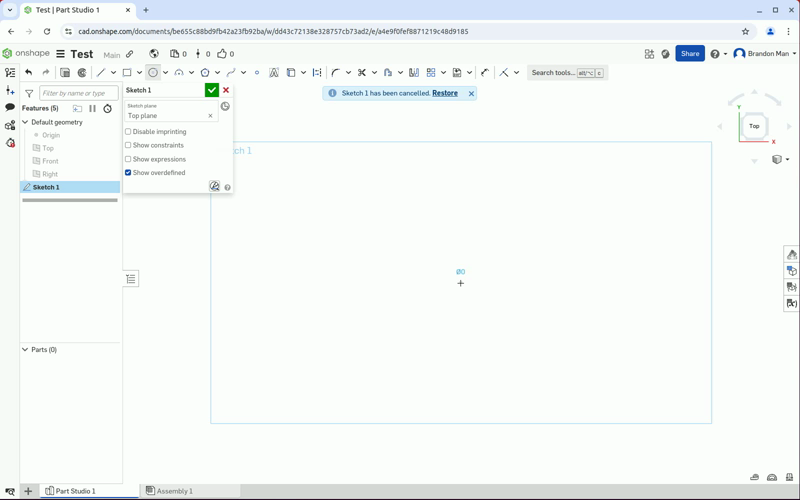
mouse_move(504, 282)
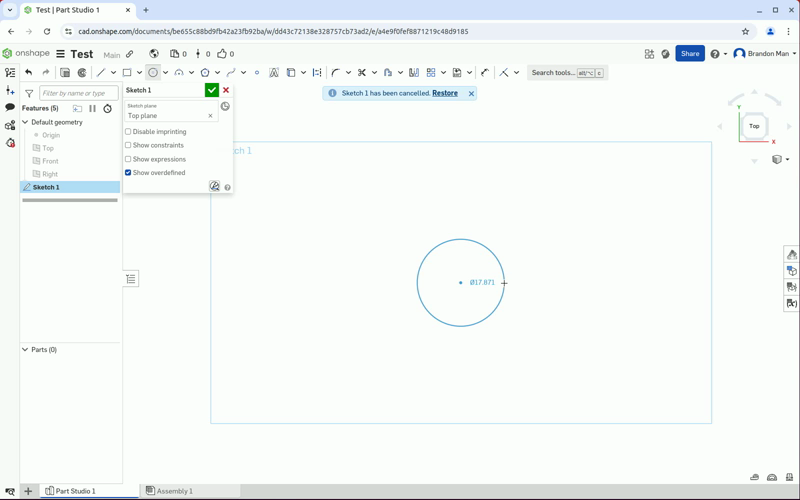
click(504, 282)
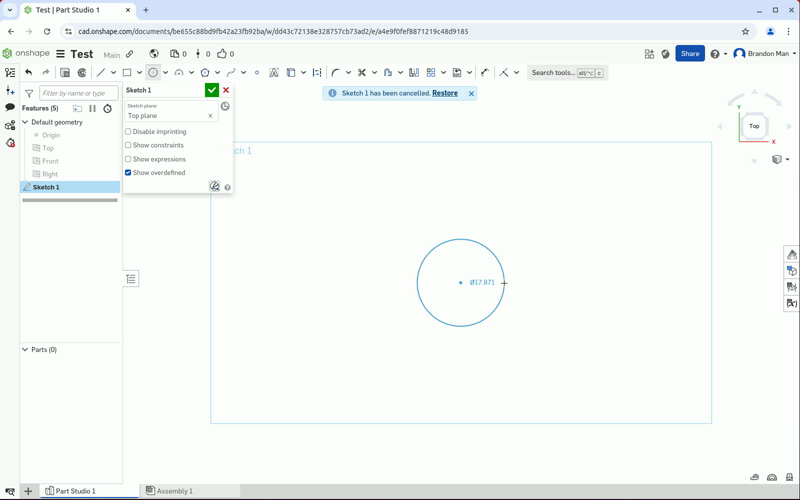
key(esc)
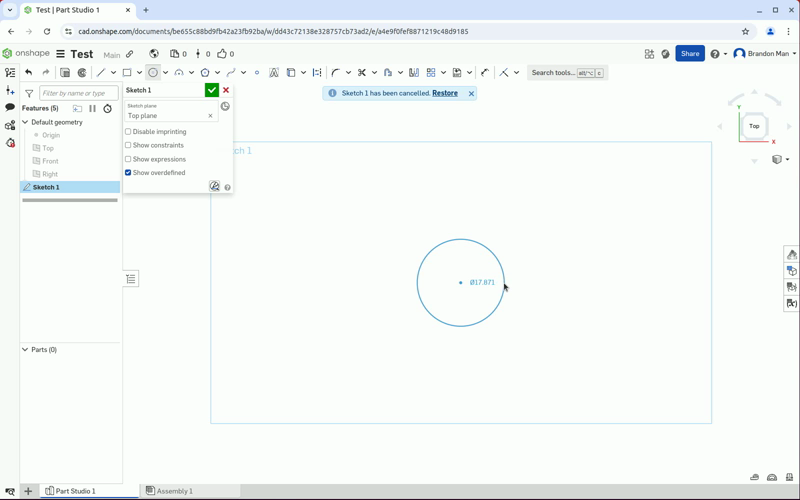
mouse_move(428, 264)
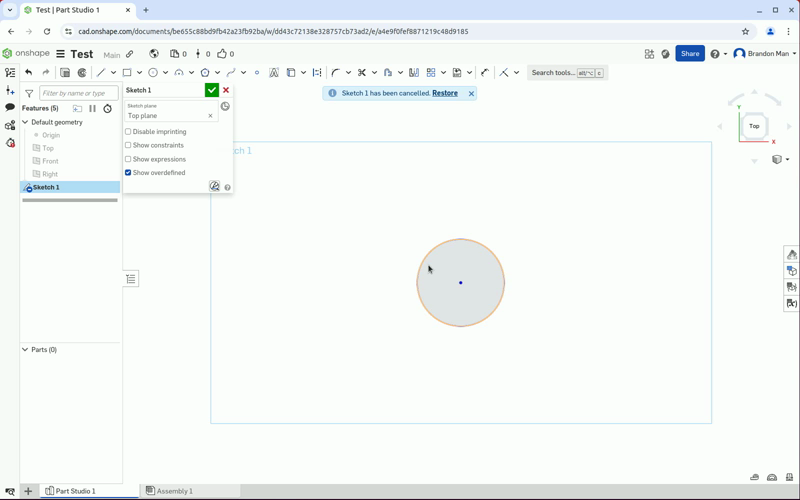
click(428, 264)
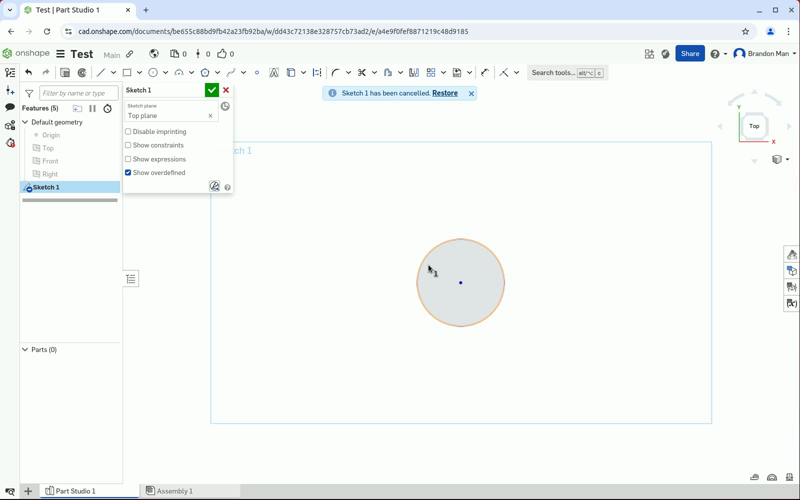
mouse_move(73, 352)
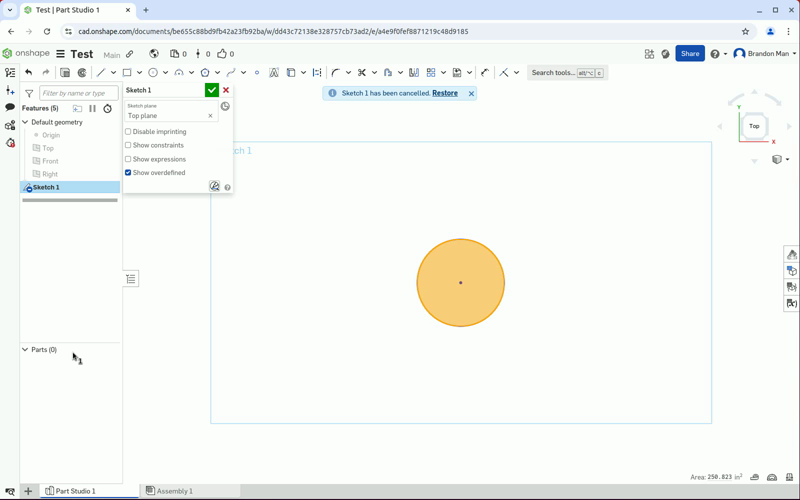
key(shift+y)
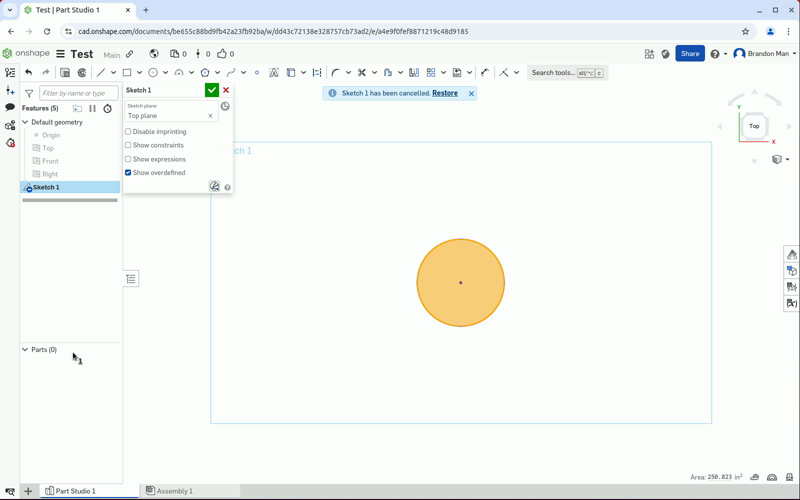
key(shift+e)
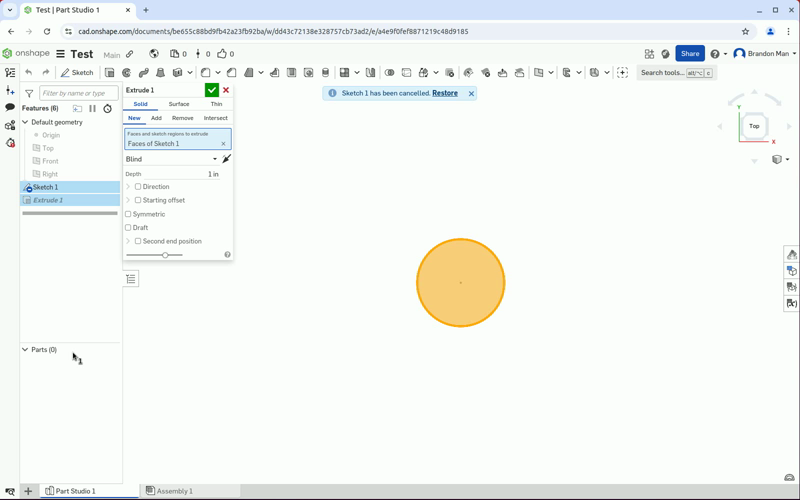
mouse_move(143, 106)
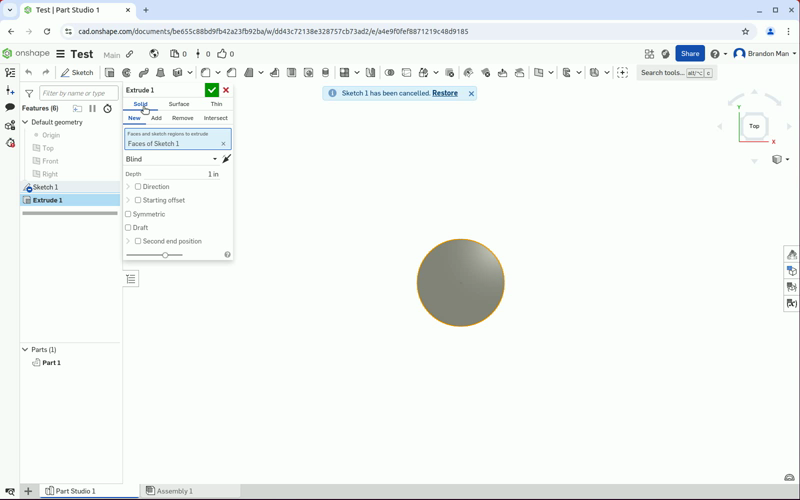
click(143, 106)
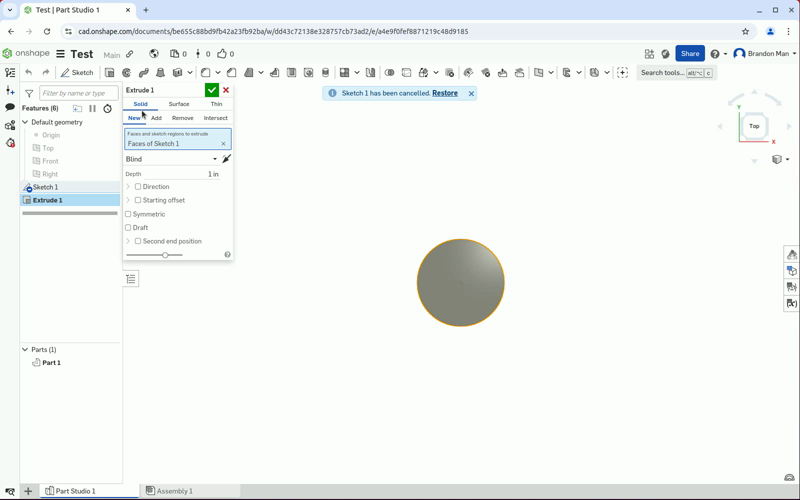
mouse_move(137, 120)
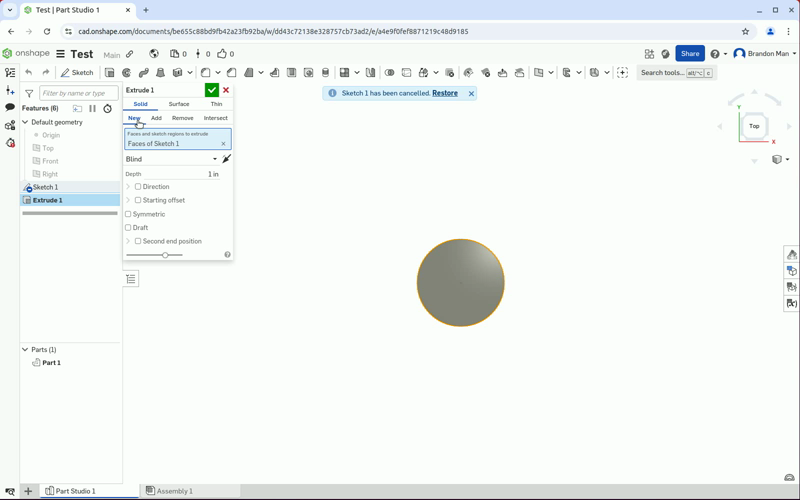
click(137, 120)
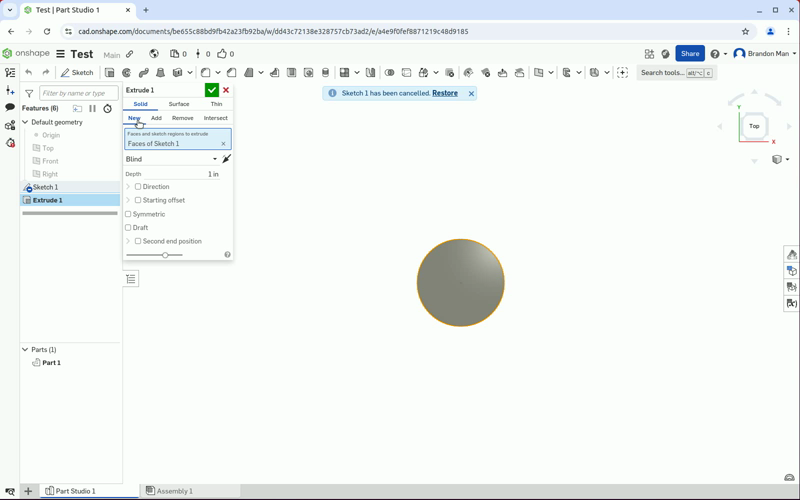
key(tab, 4)
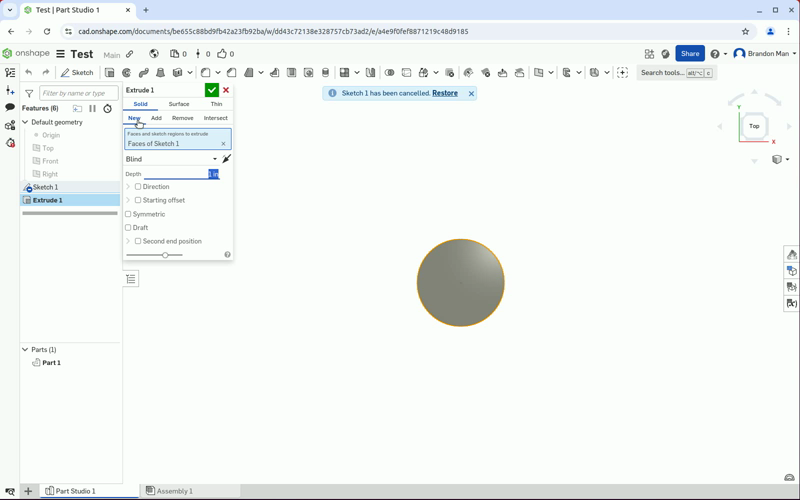
text(-23.108)
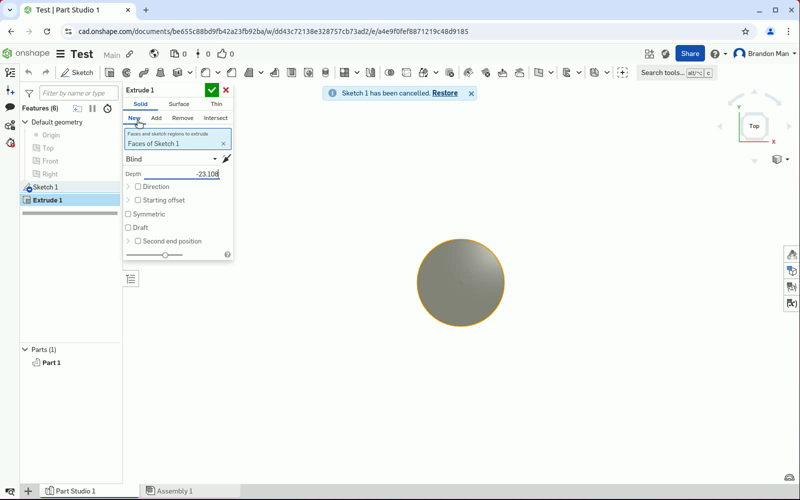
key(enter)
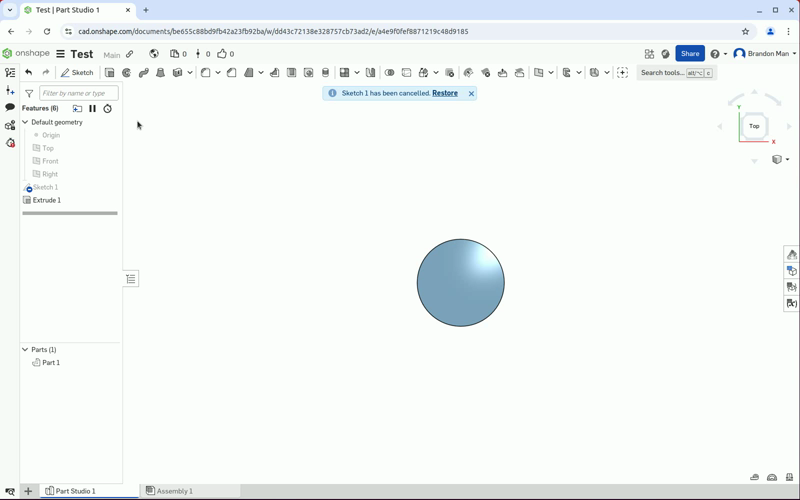
key(shift+h)
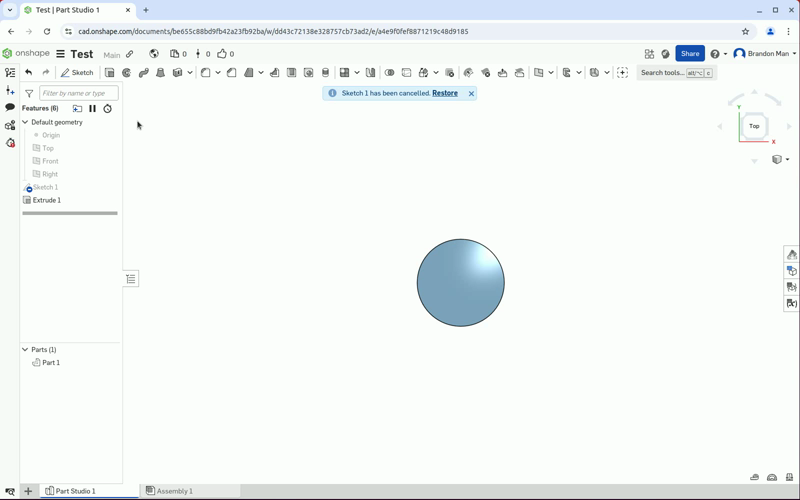
key(shift+h)
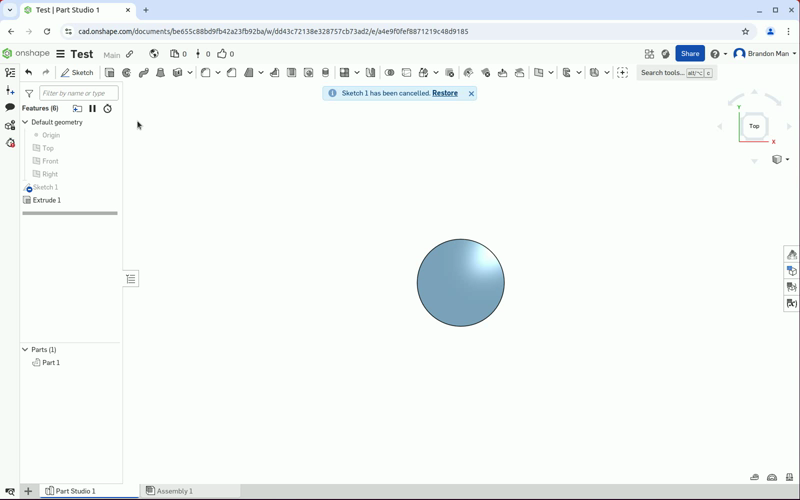
mouse_move(73, 189)
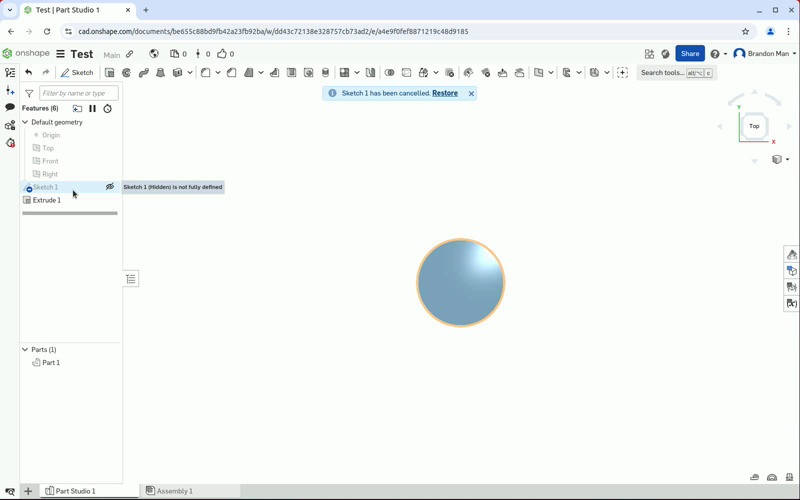
click(73, 189)
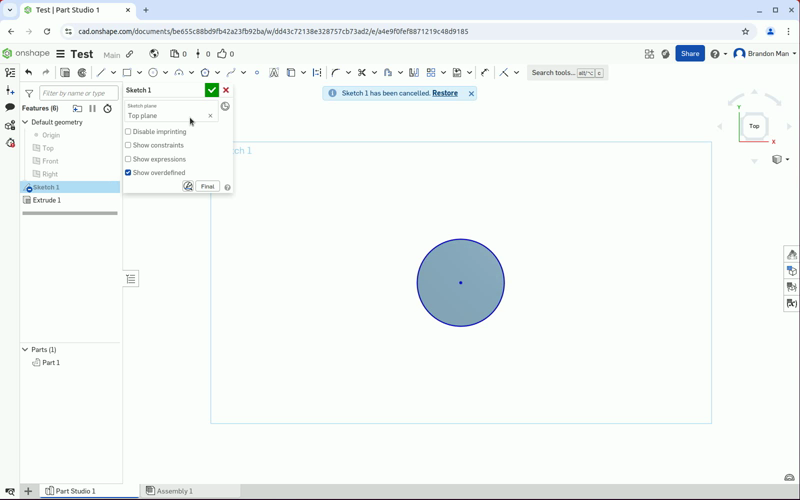
mouse_move(229, 92)
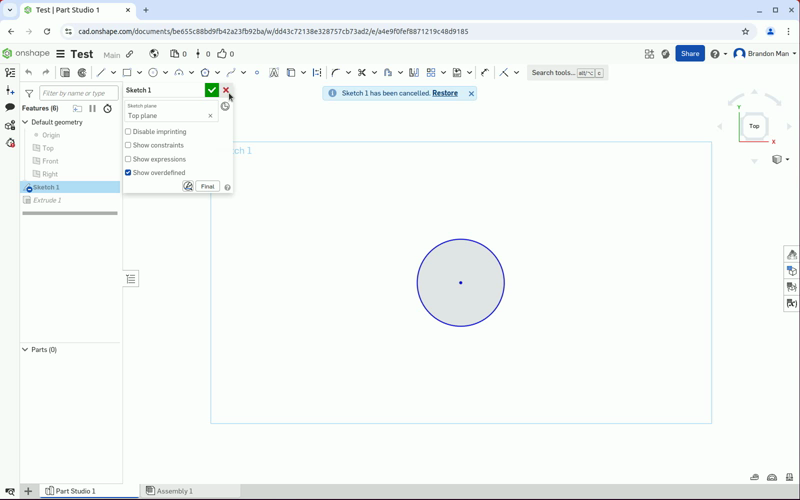
click(229, 92)
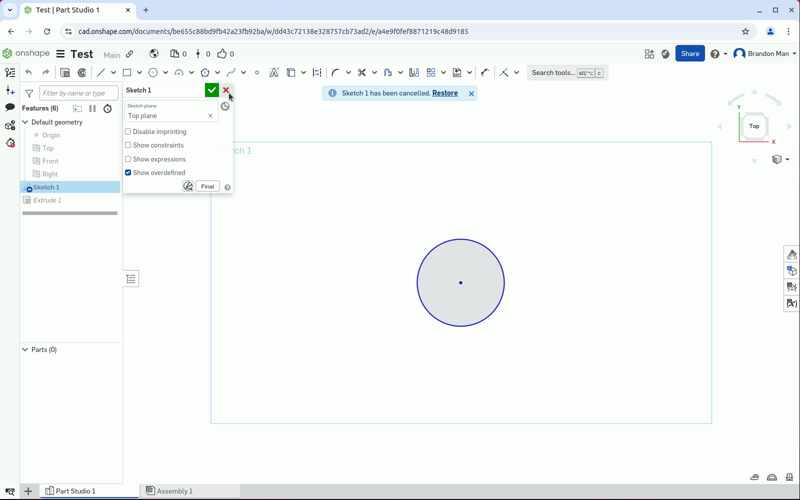
key(shift+s)
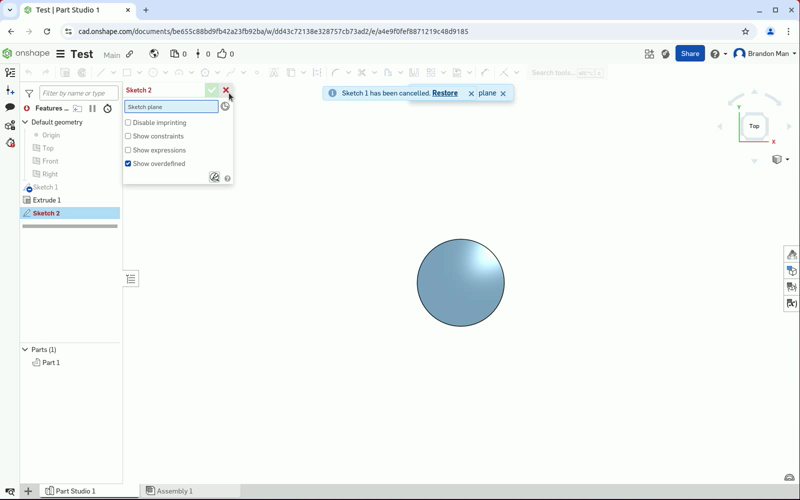
mouse_move(73, 150)
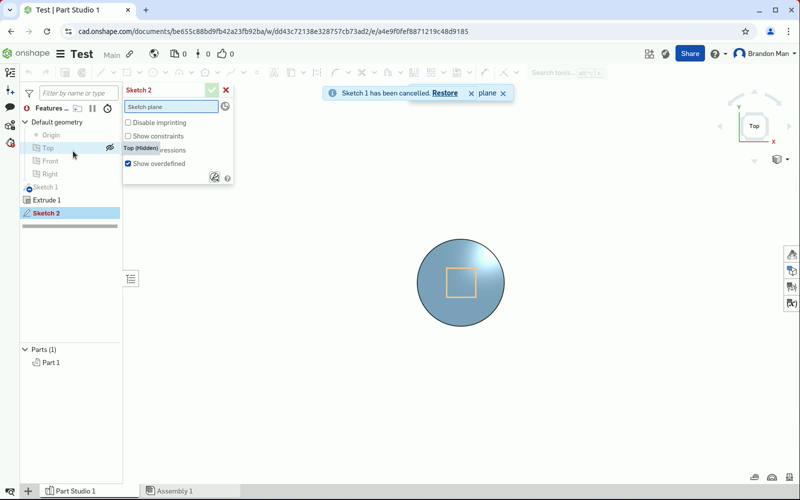
click(73, 150)
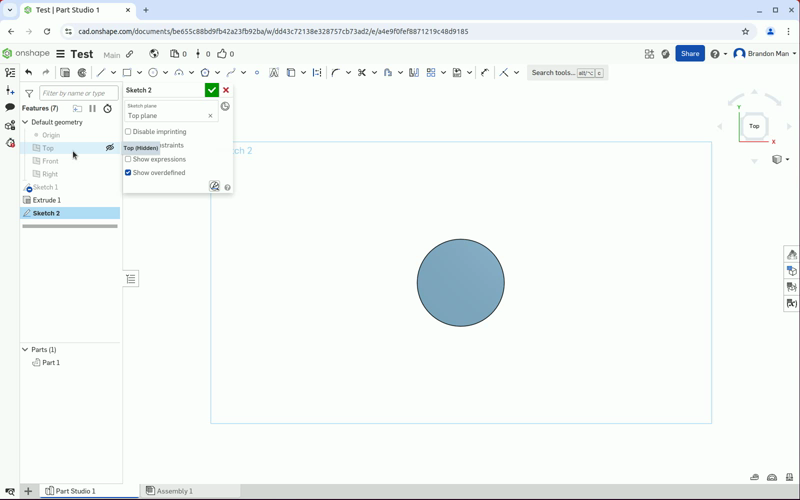
mouse_move(73, 352)
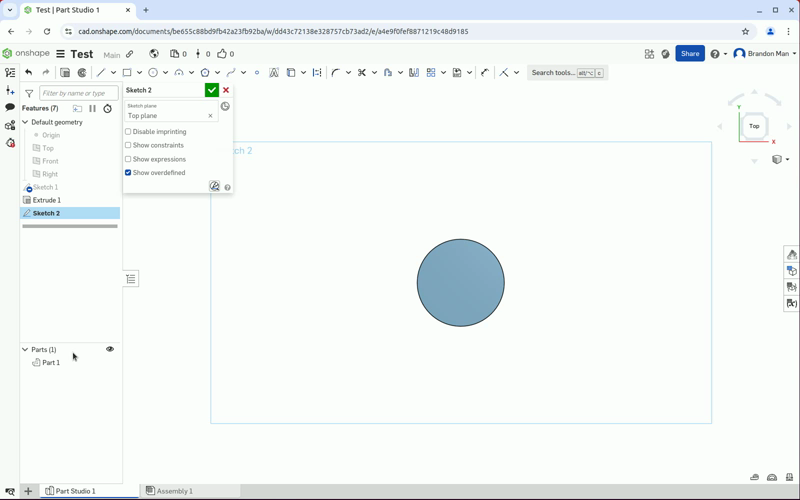
key(y)
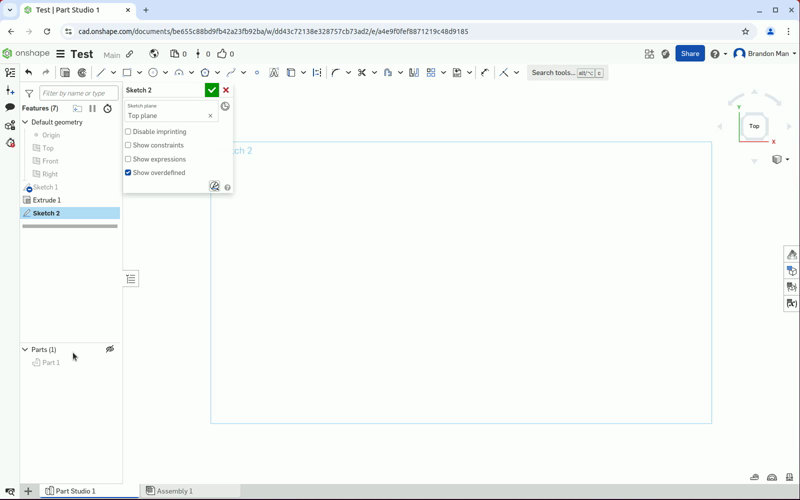
key(c)
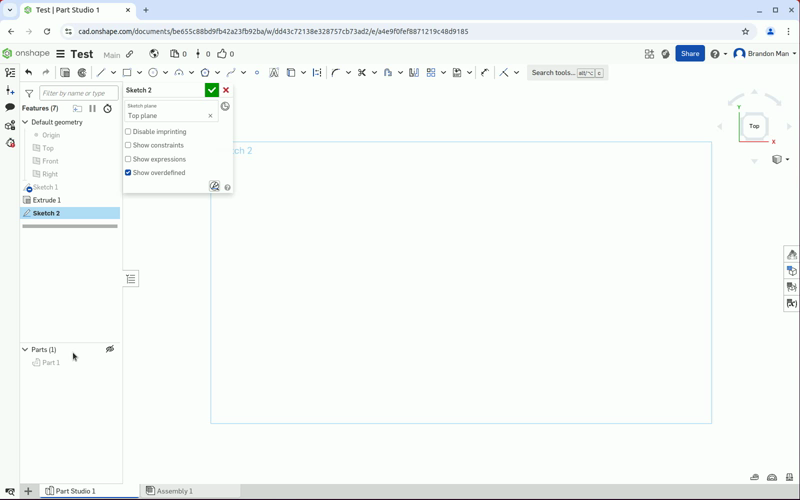
key_down(shift)
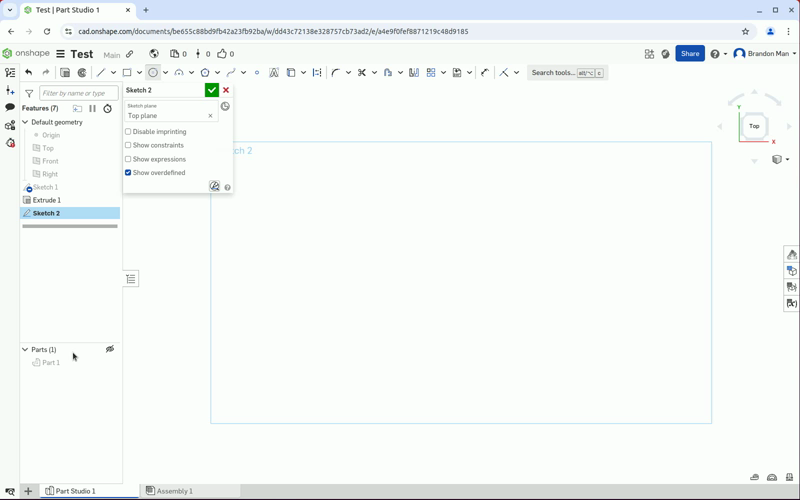
mouse_move(461, 282)
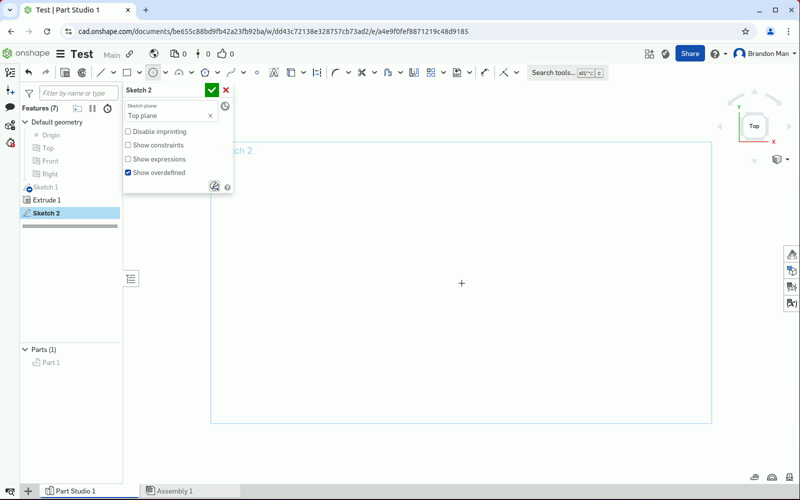
click(461, 282)
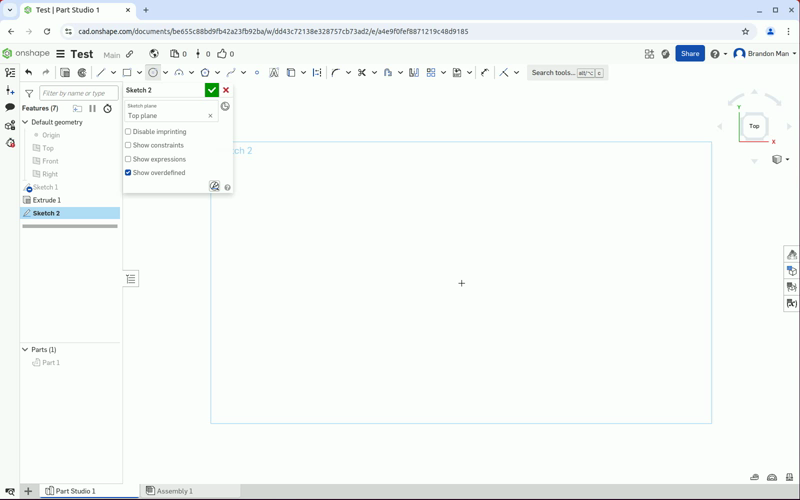
key_up(shift)
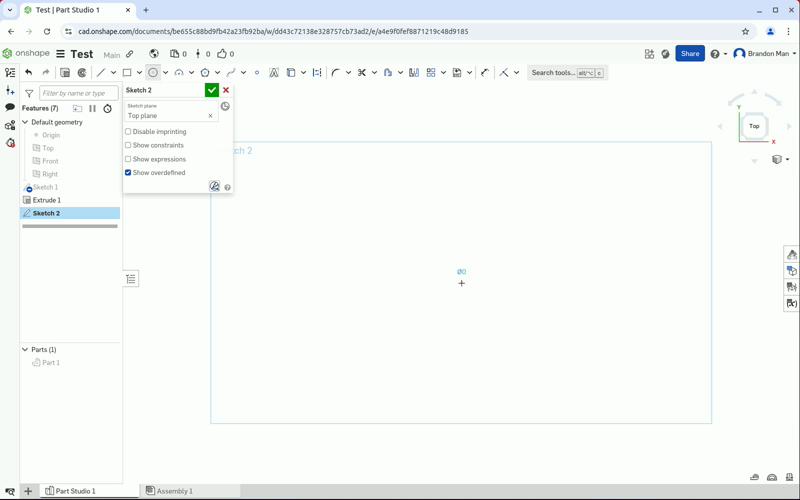
mouse_move(549, 282)
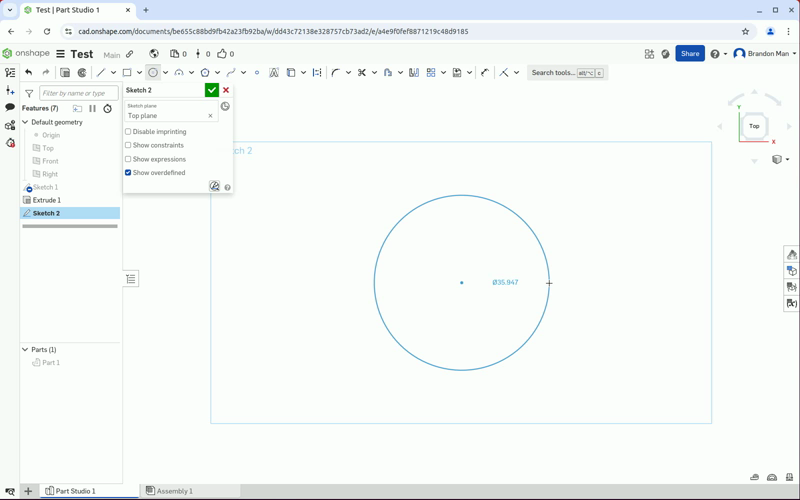
click(549, 282)
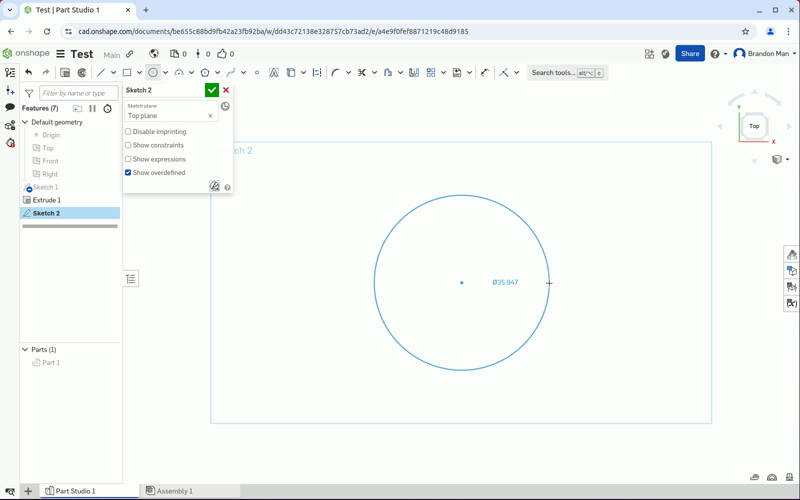
key(esc)
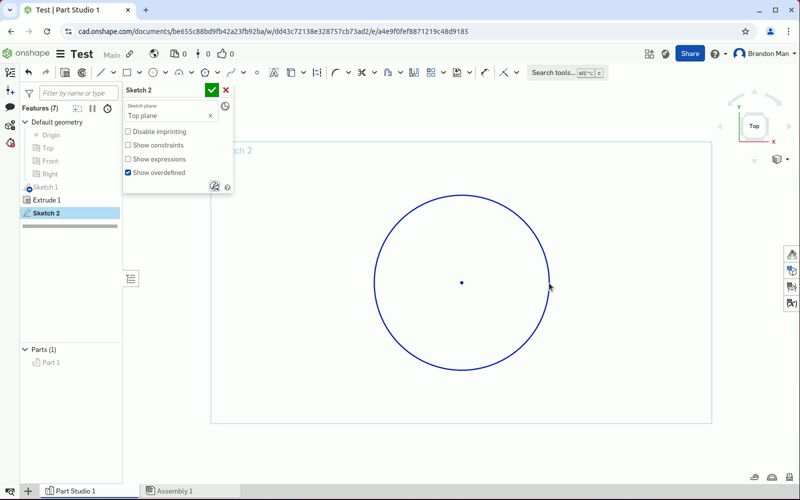
mouse_move(411, 235)
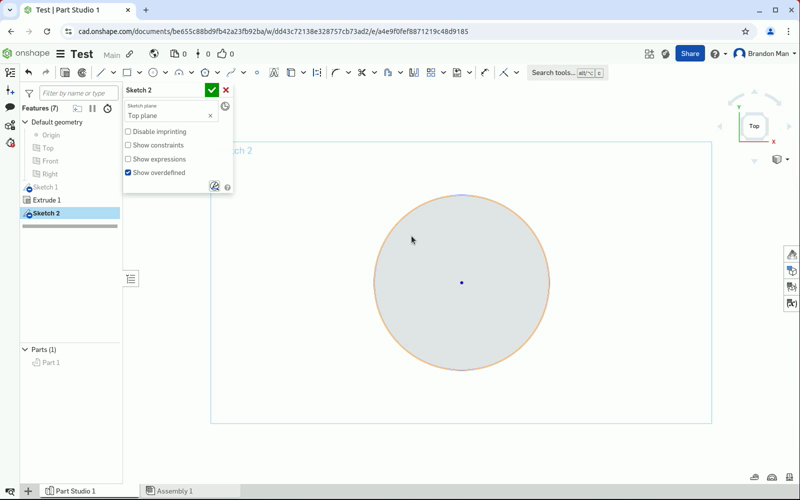
click(411, 235)
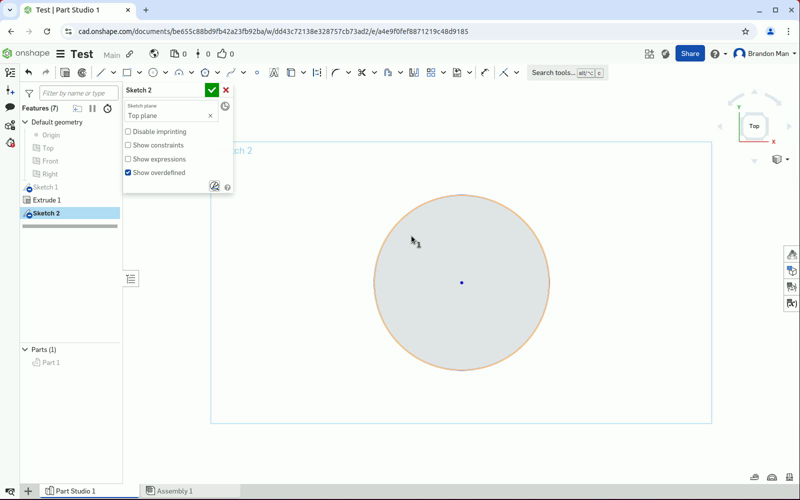
mouse_move(73, 352)
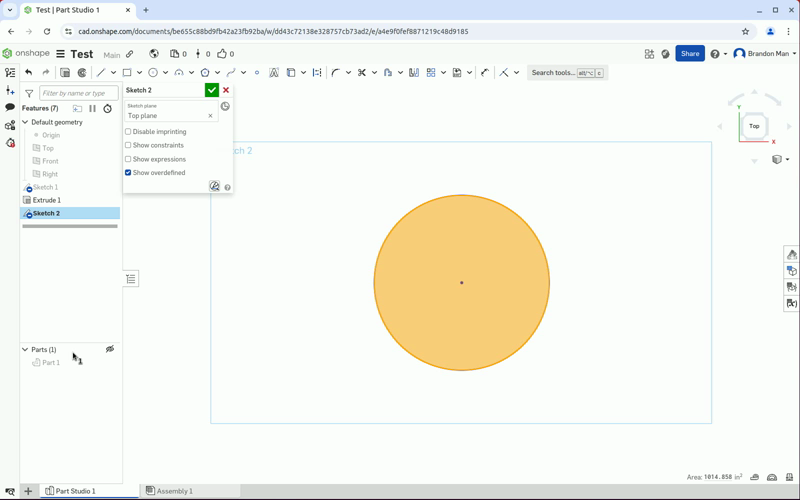
key(shift+y)
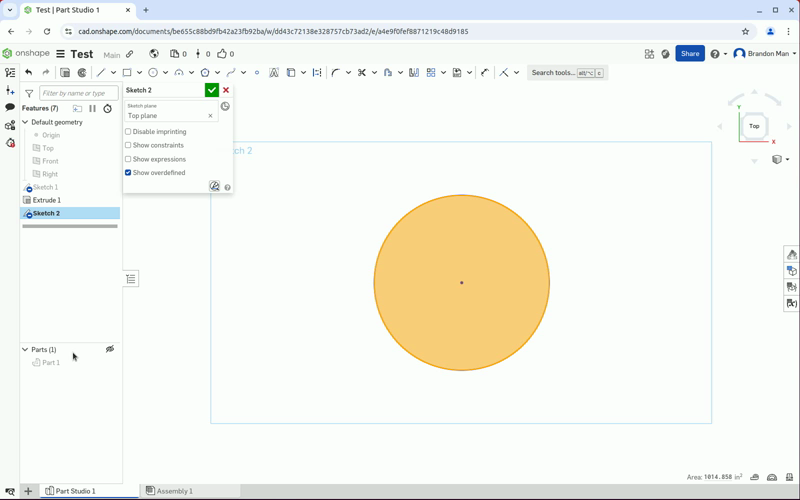
key(shift+e)
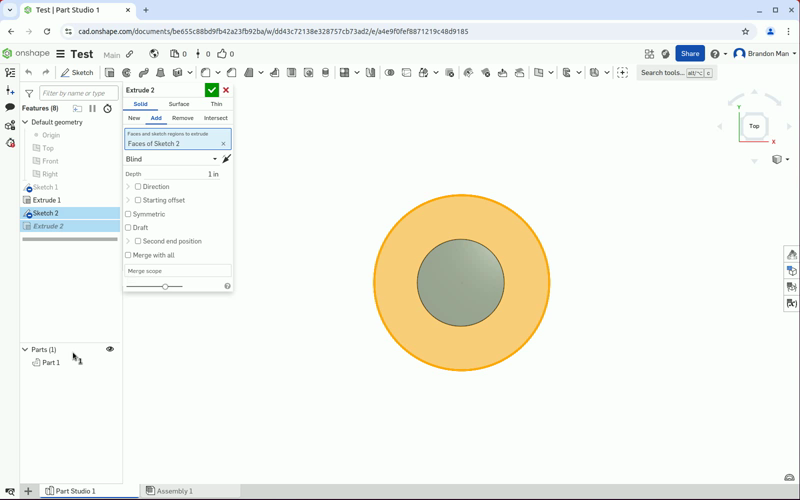
mouse_move(143, 106)
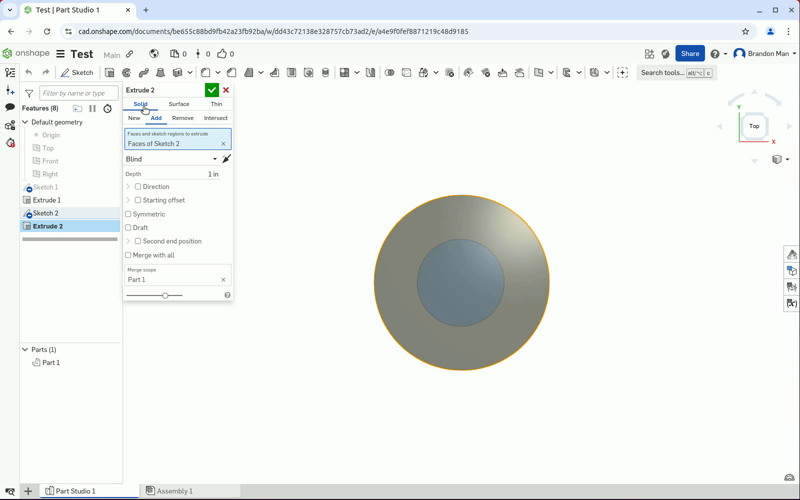
click(143, 106)
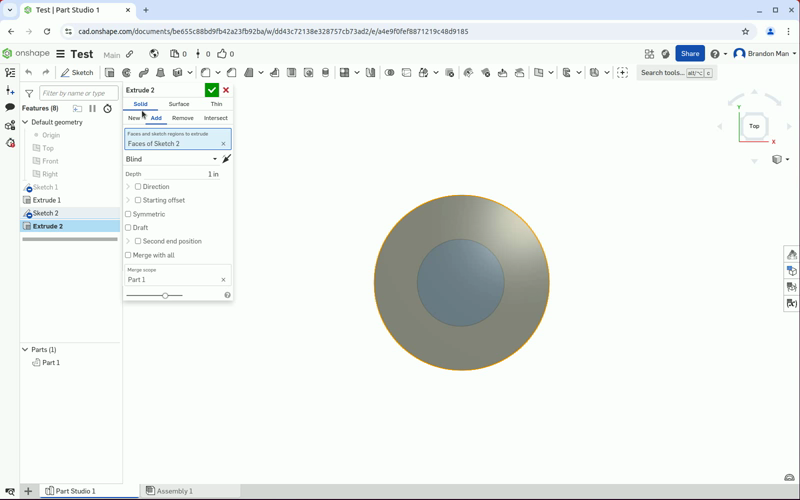
mouse_move(137, 120)
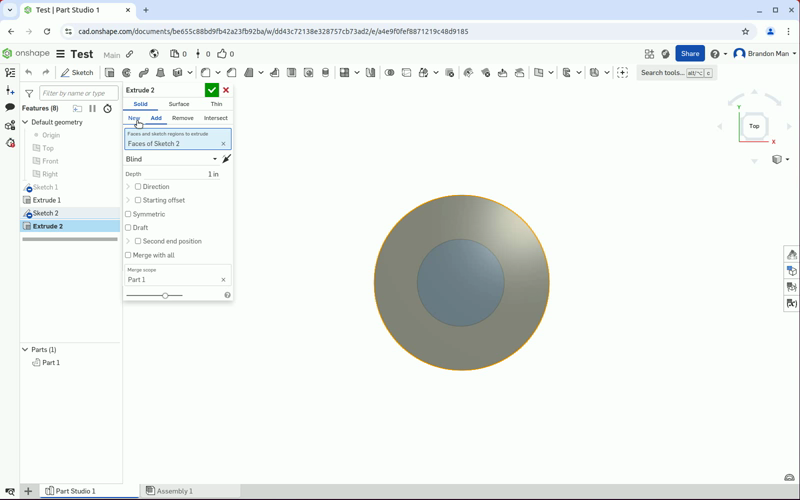
click(137, 120)
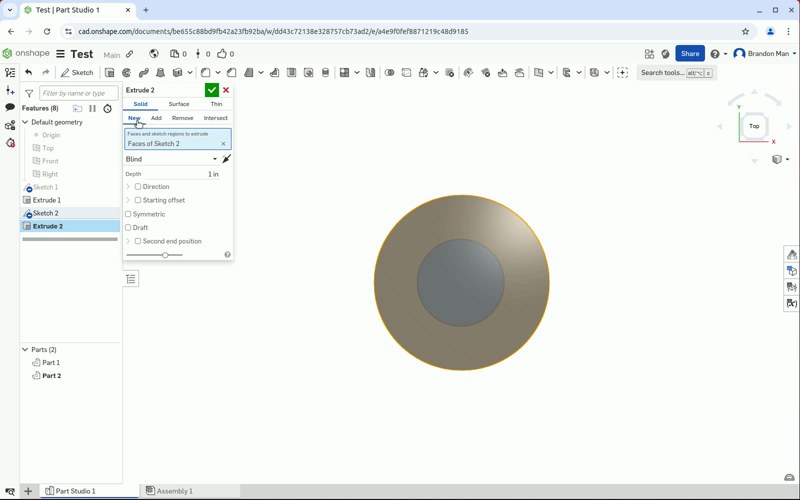
key(tab, 4)
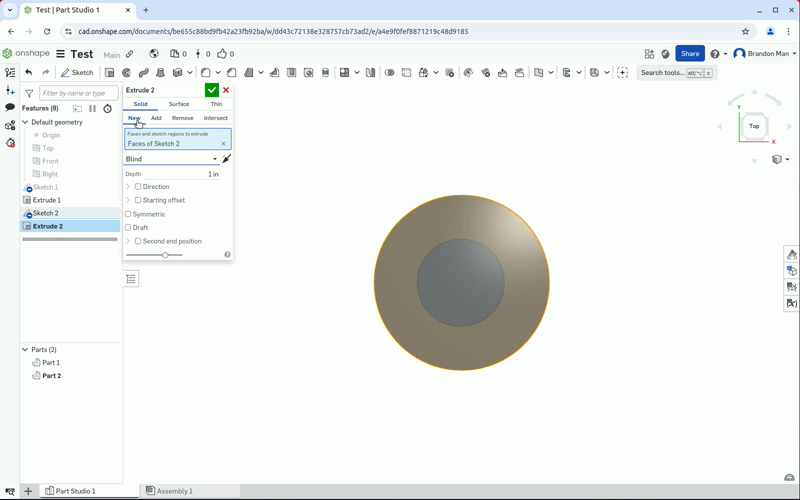
text(-1.926)
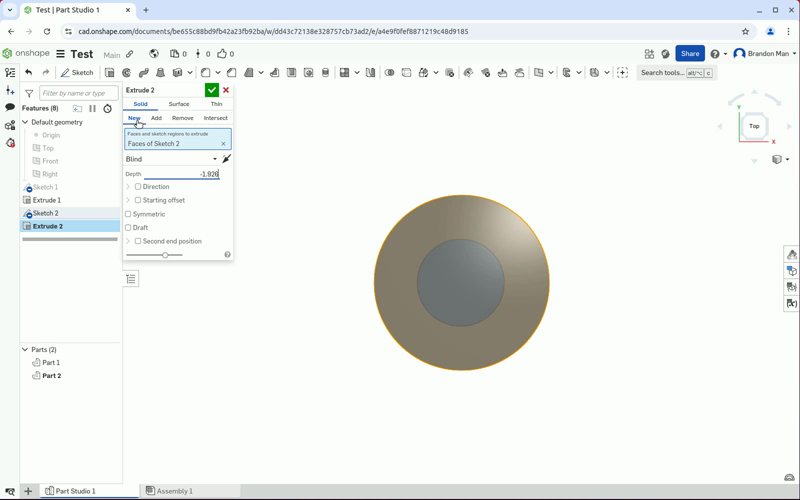
key(enter)
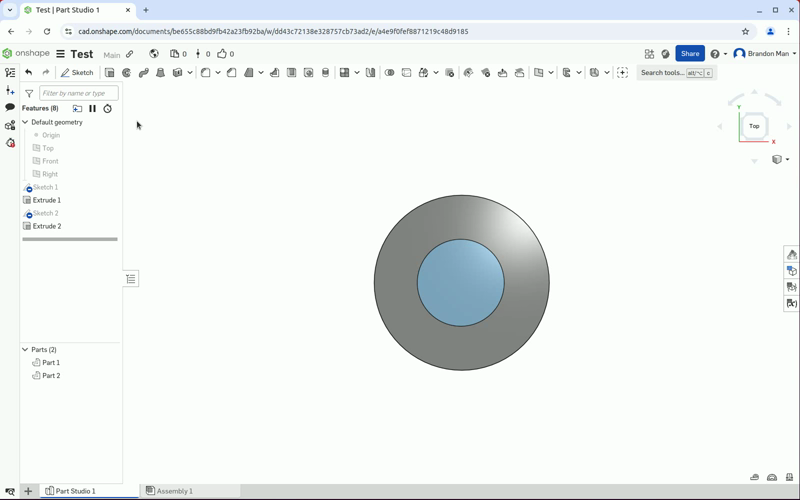
key(shift+h)
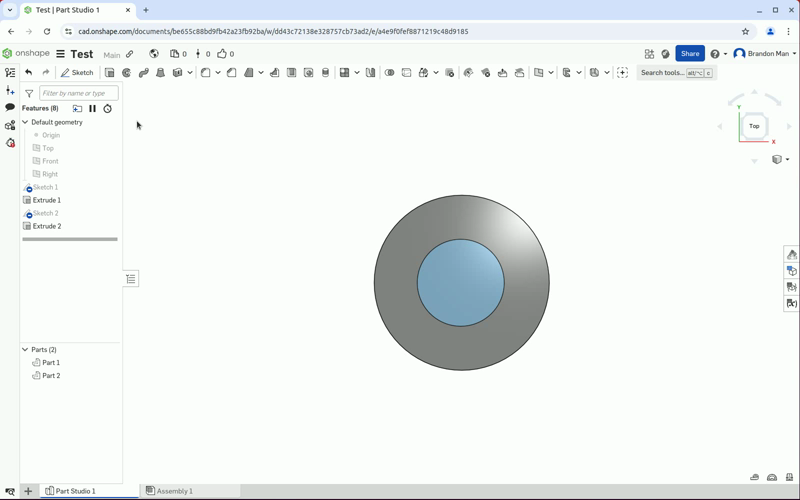
key(shift+h)
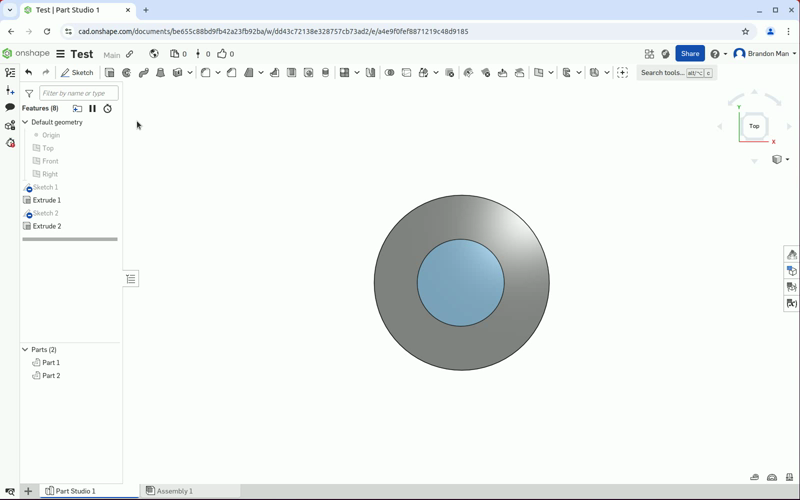
key(shift+7)
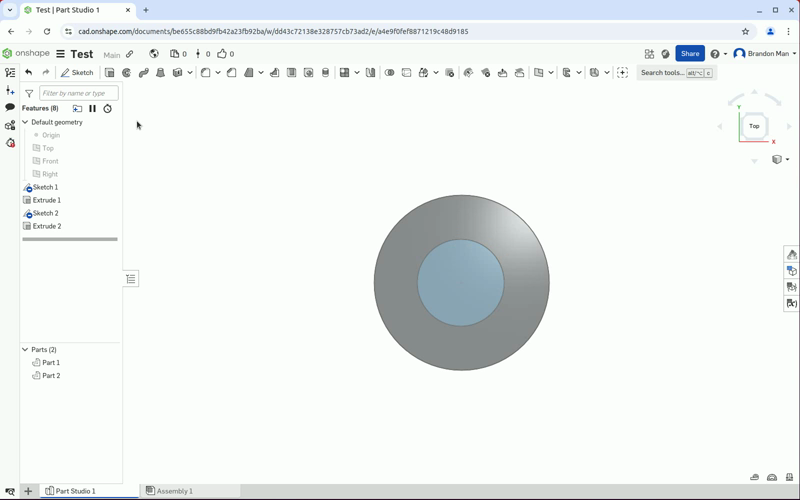
key(up, 3)
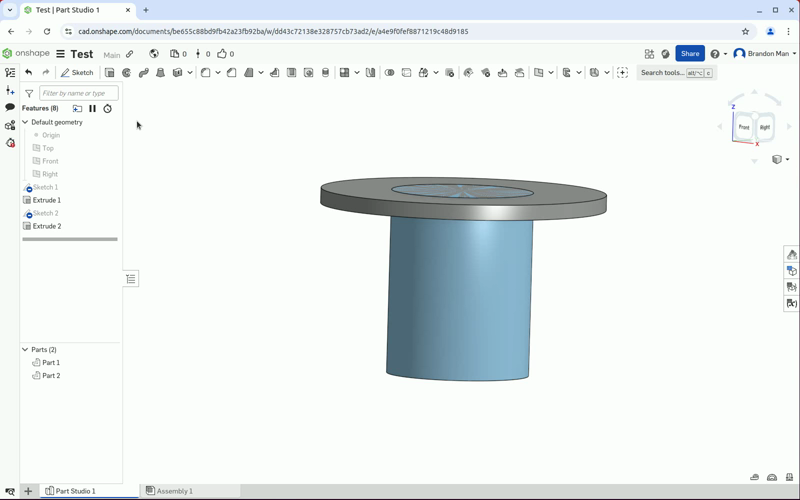
key(left, 3)
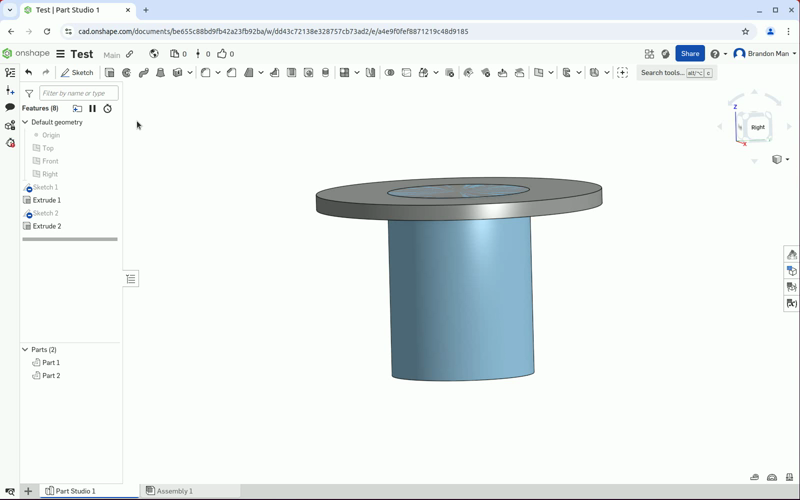
key(right, 3)
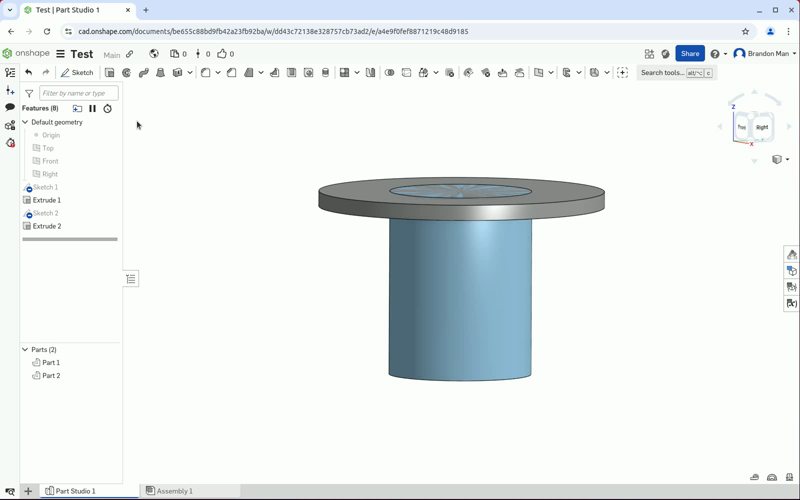
key(down, 3)
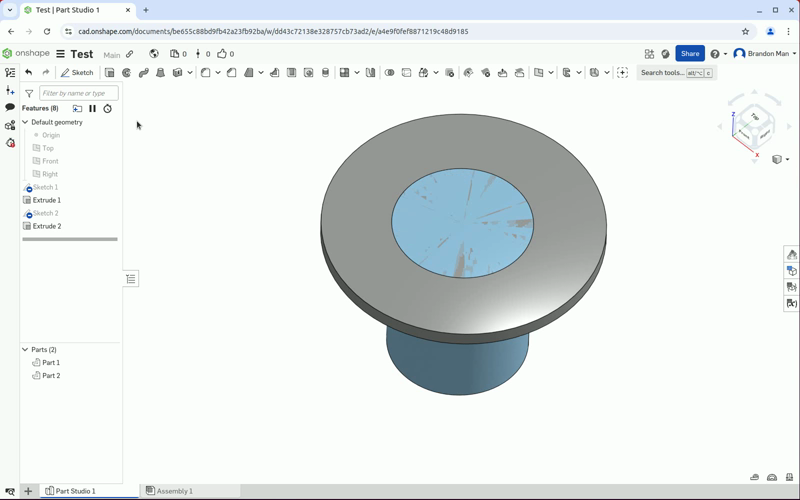
mouse_move(73, 189)
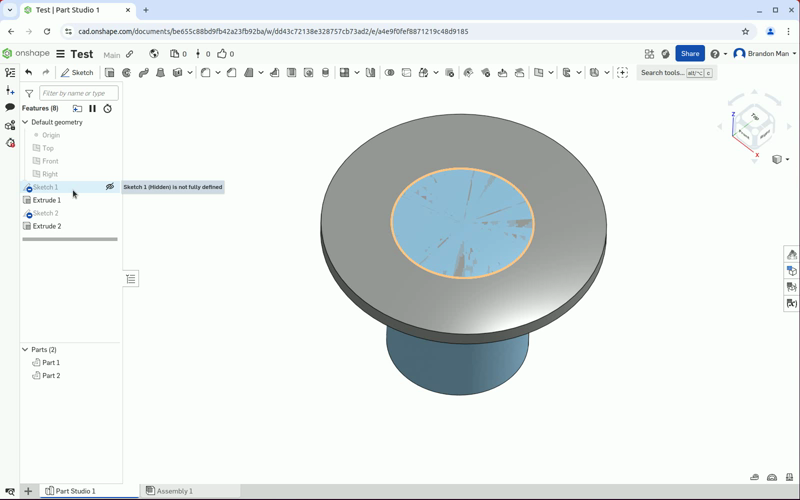
click(73, 189)